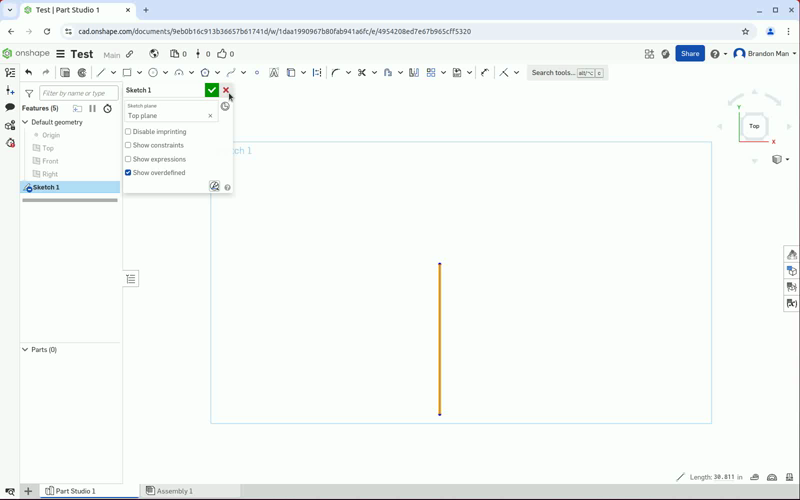
key(shift+h)
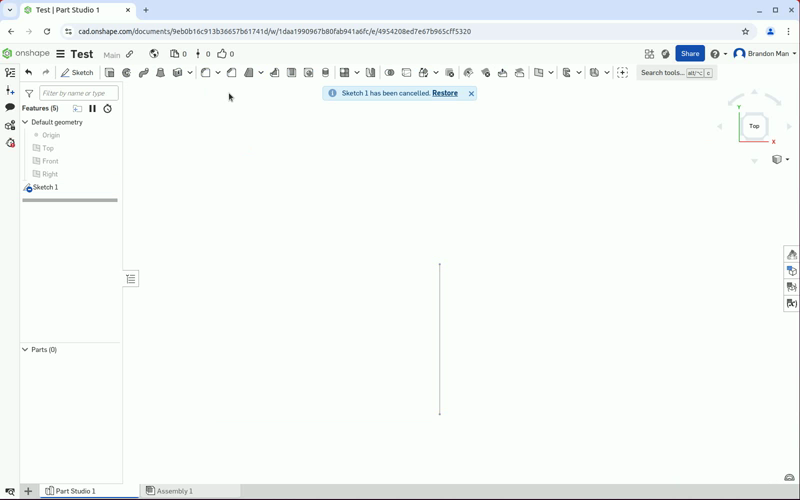
key(shift+s)
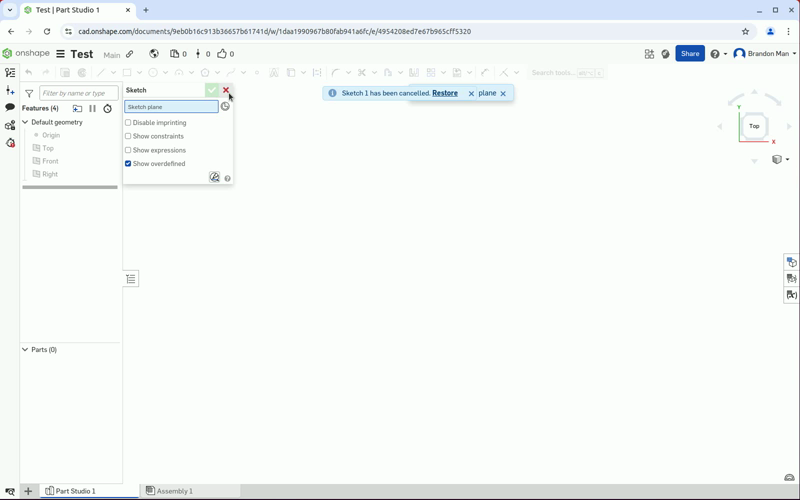
mouse_move(73, 150)
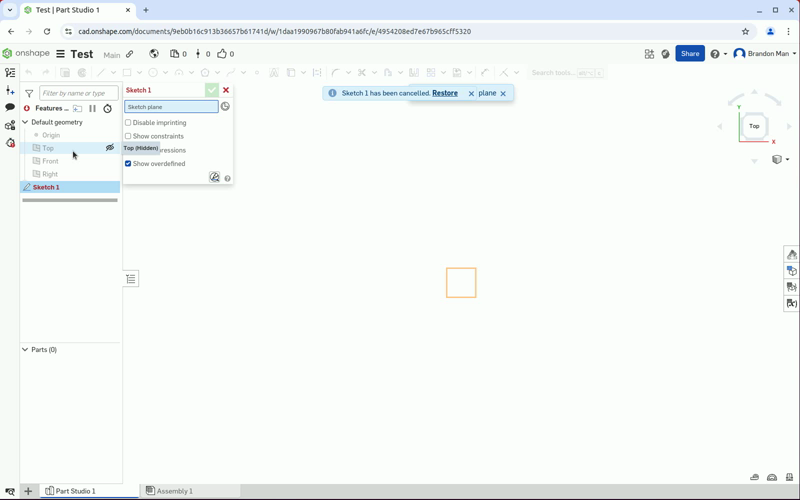
click(73, 150)
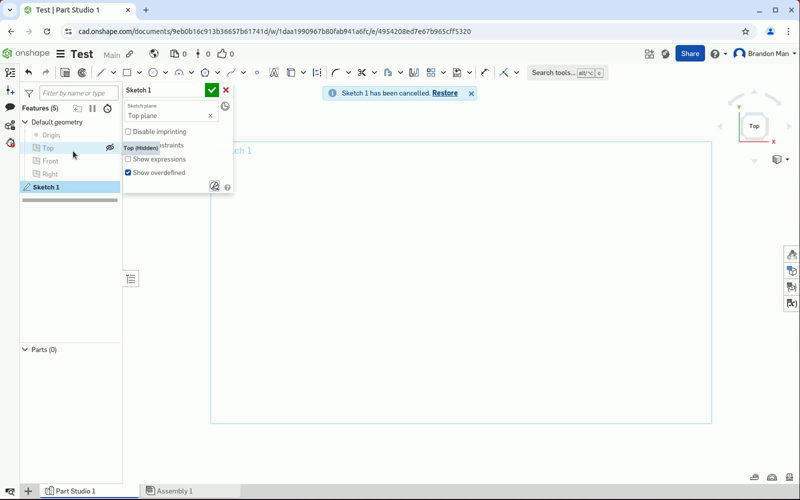
mouse_move(73, 352)
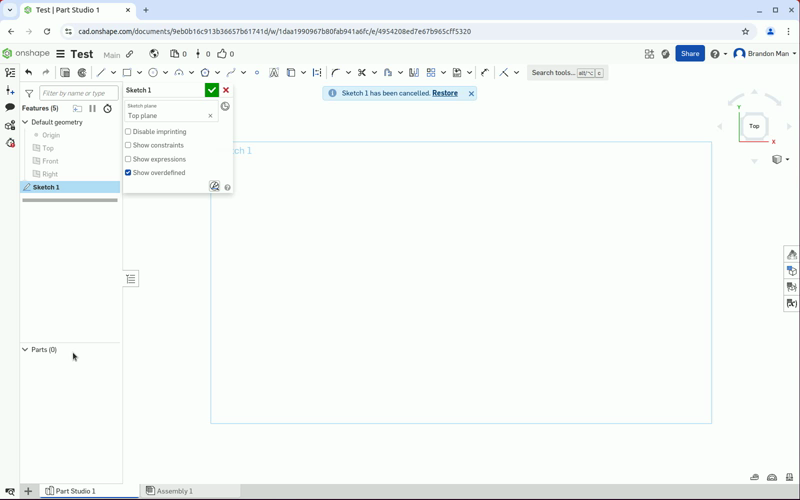
key(y)
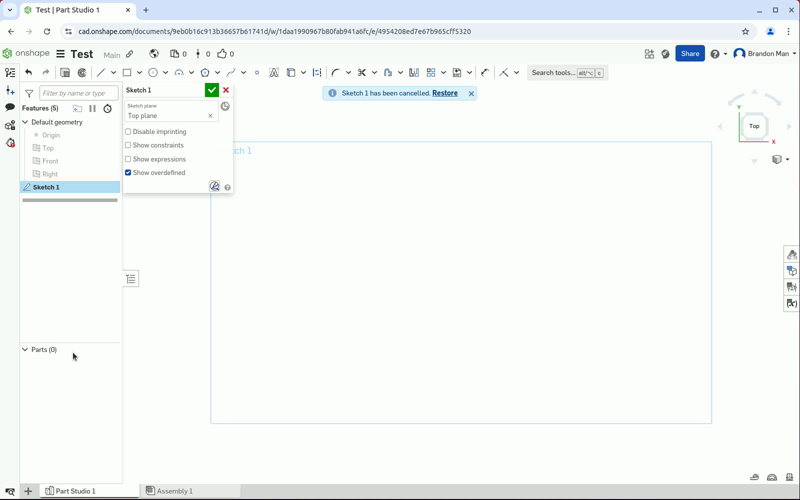
key(c)
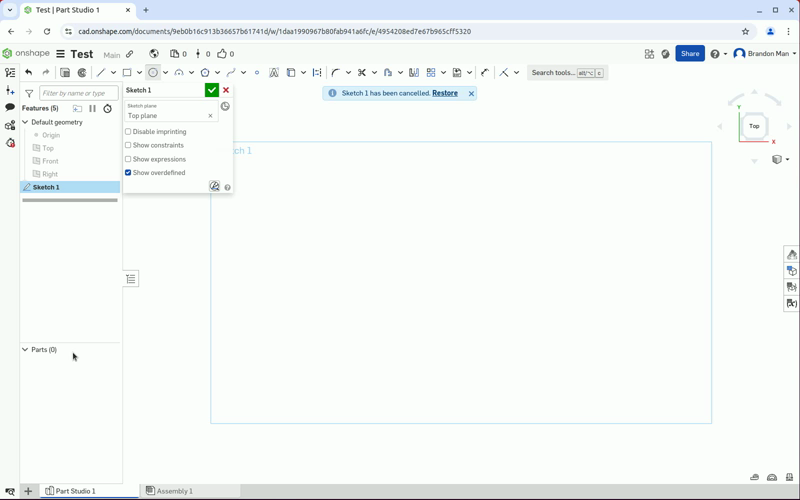
key_down(shift)
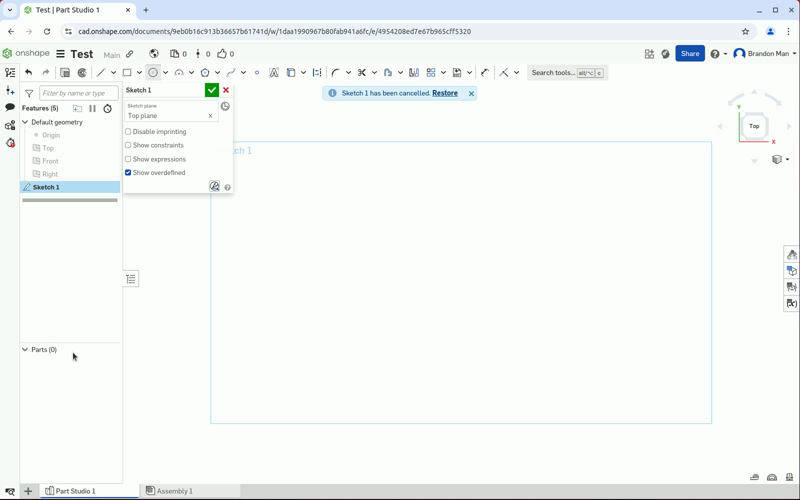
mouse_move(547, 279)
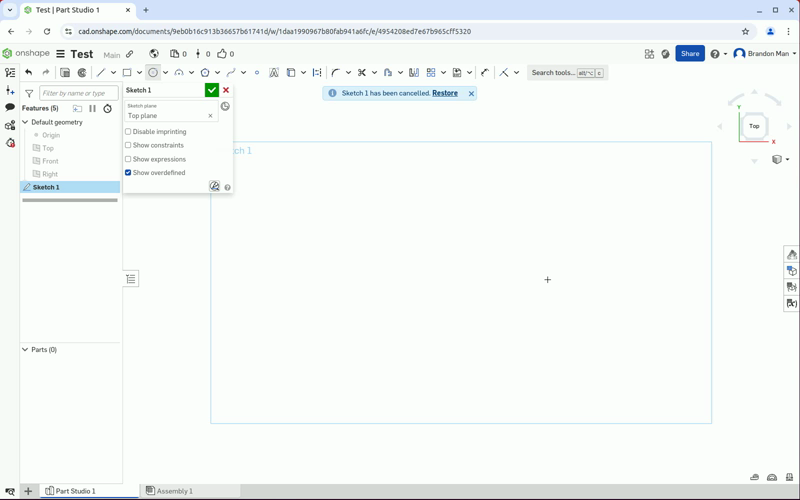
click(547, 279)
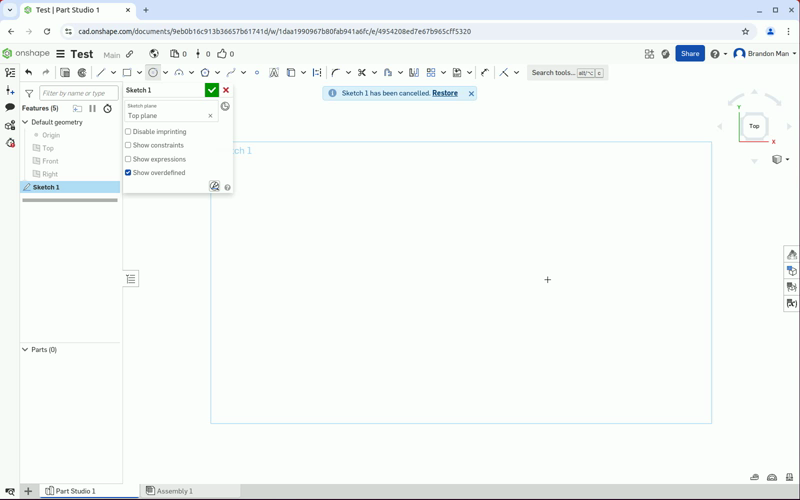
key_up(shift)
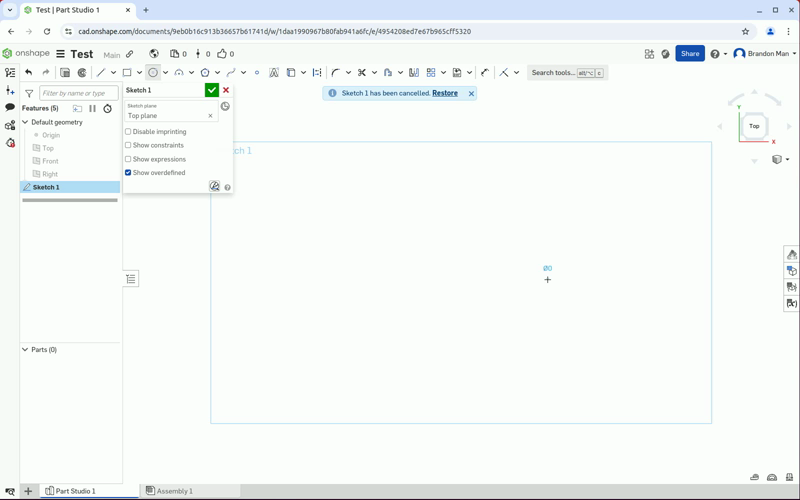
mouse_move(573, 279)
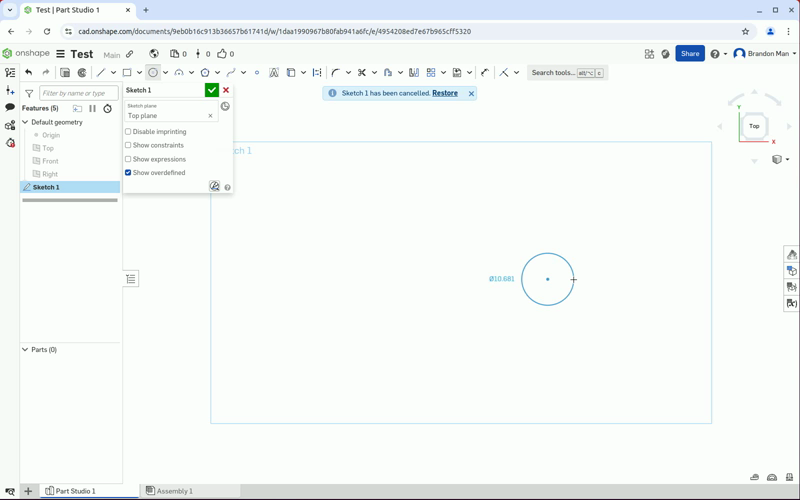
click(573, 279)
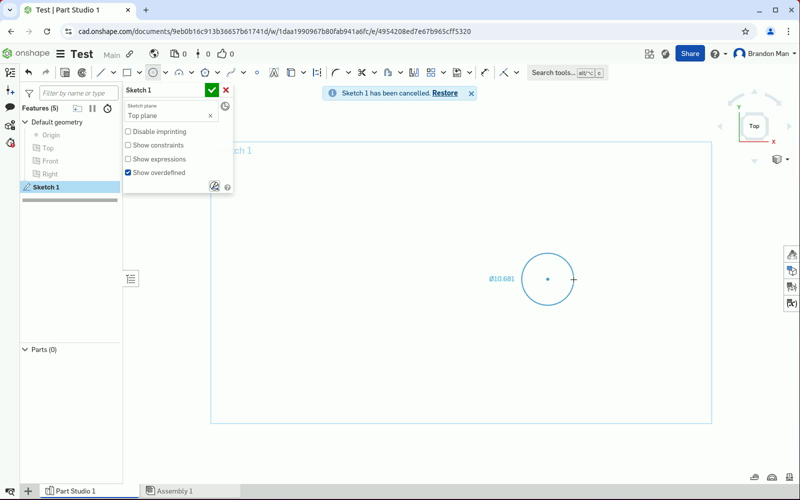
key(esc)
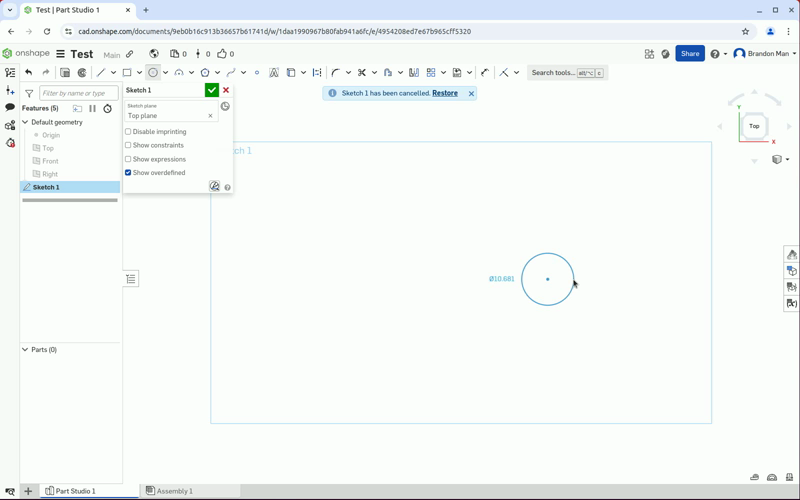
mouse_move(550, 257)
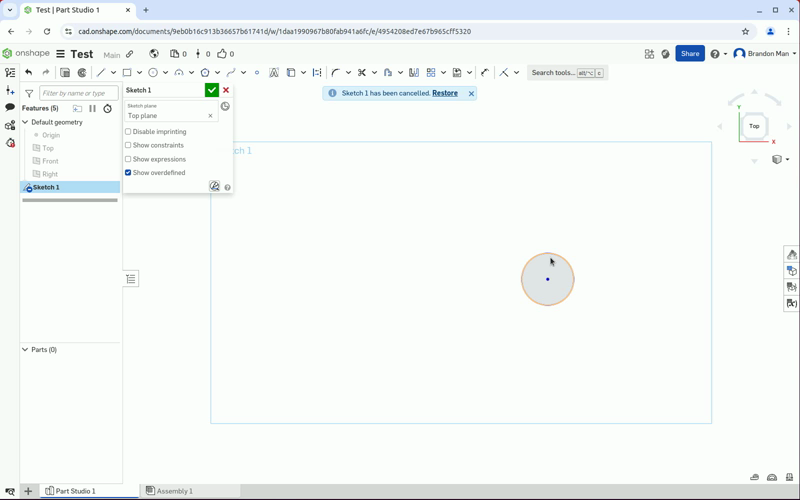
click(550, 257)
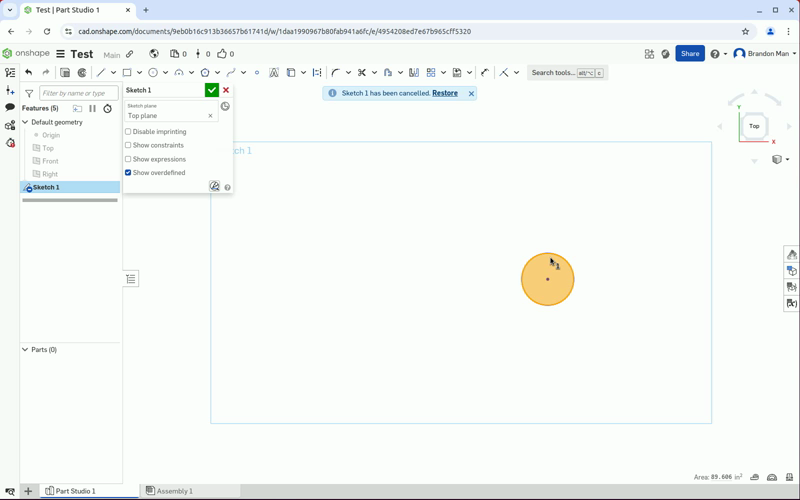
mouse_move(73, 352)
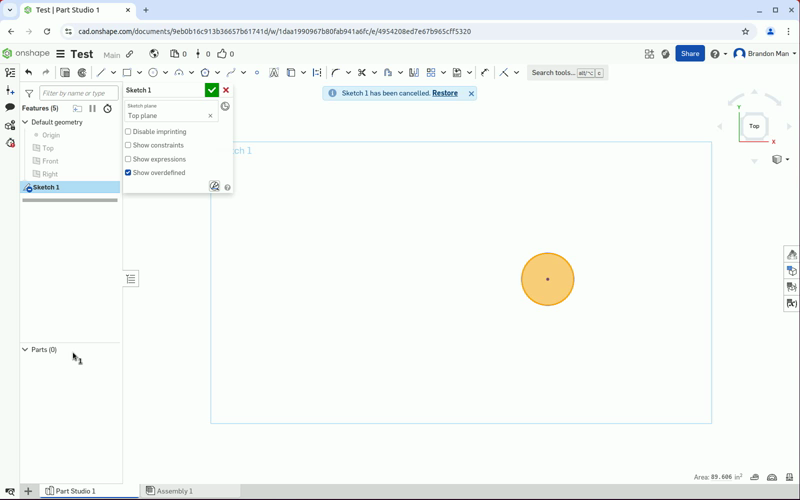
key(shift+y)
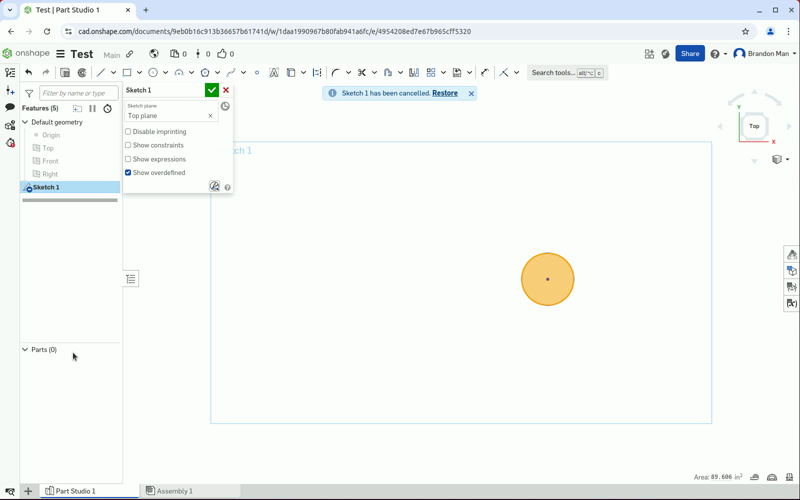
key(shift+e)
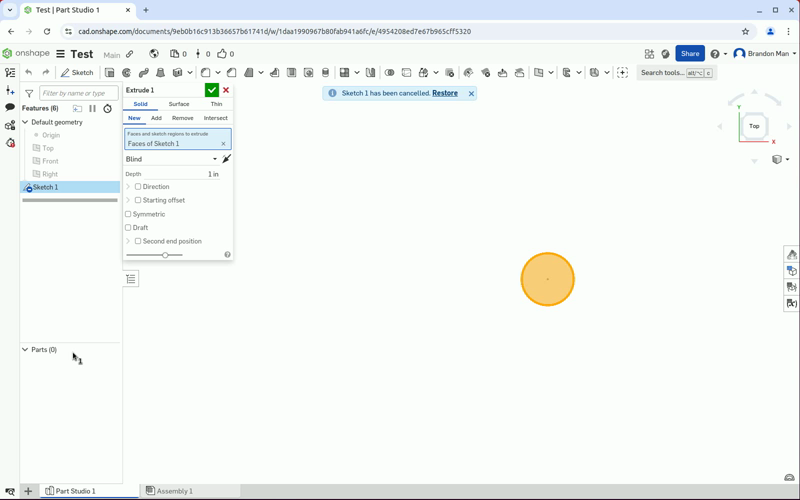
mouse_move(143, 106)
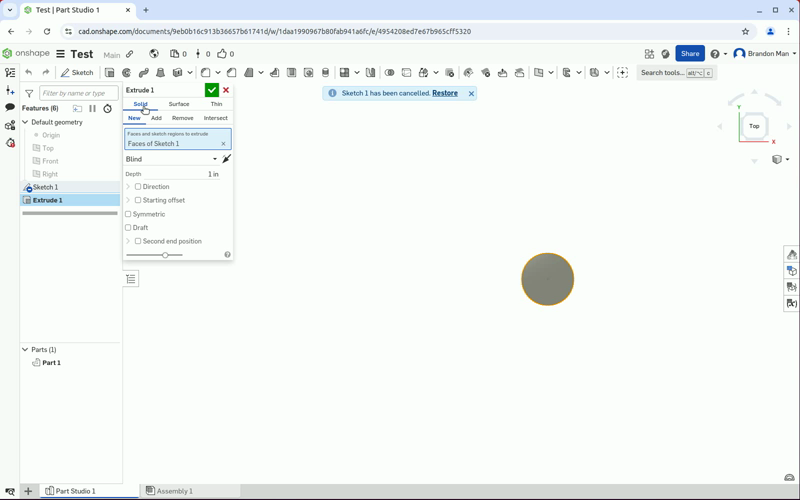
click(143, 106)
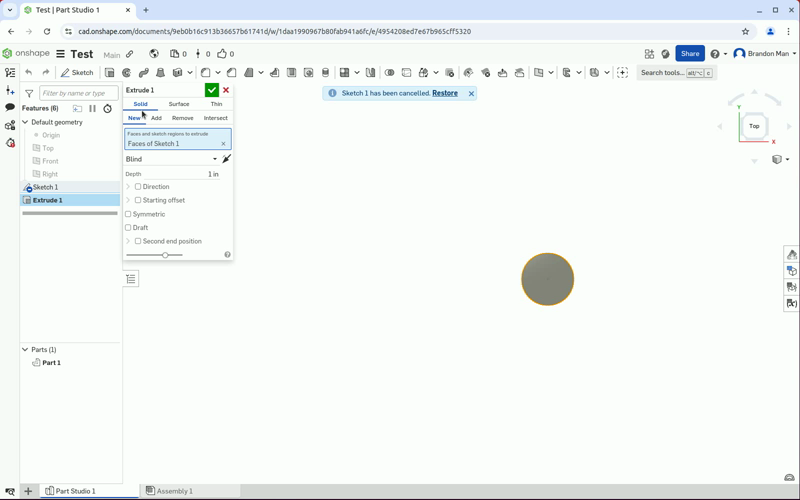
mouse_move(137, 120)
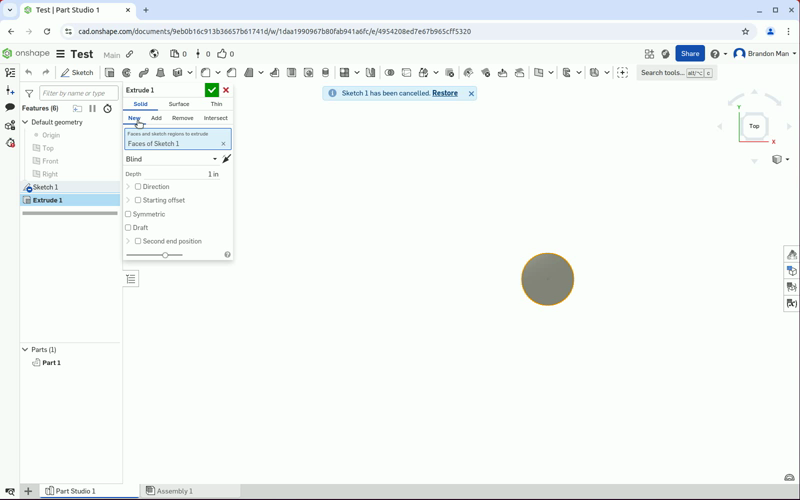
click(137, 120)
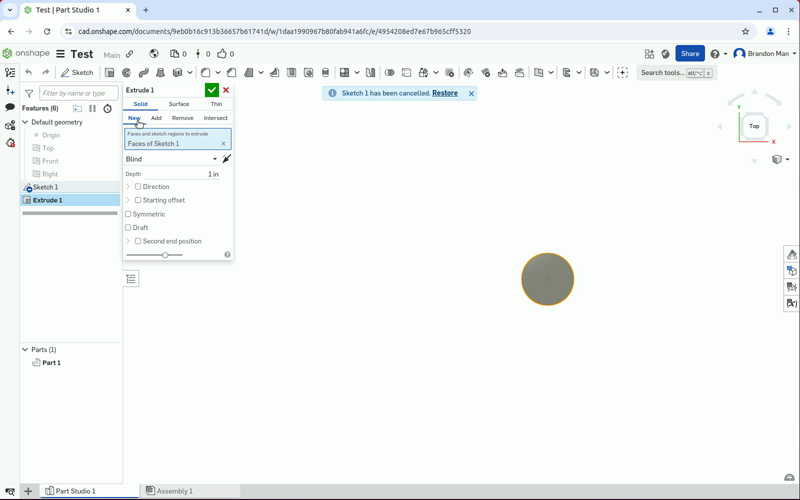
key(tab, 4)
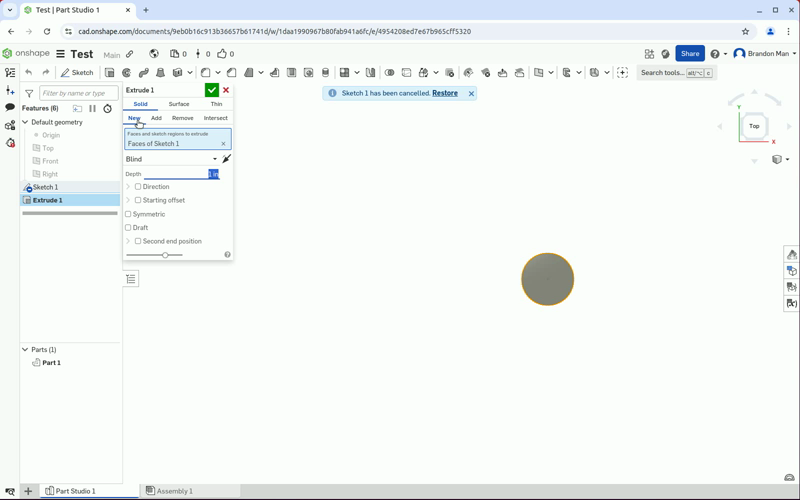
text(6.018)
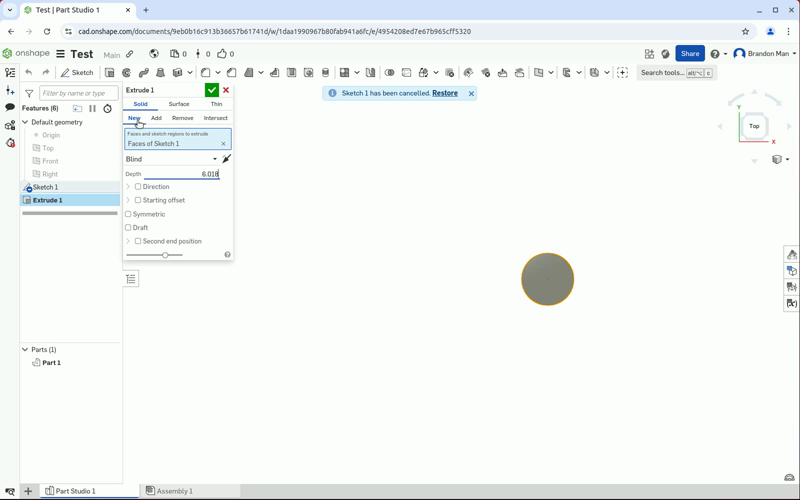
key(enter)
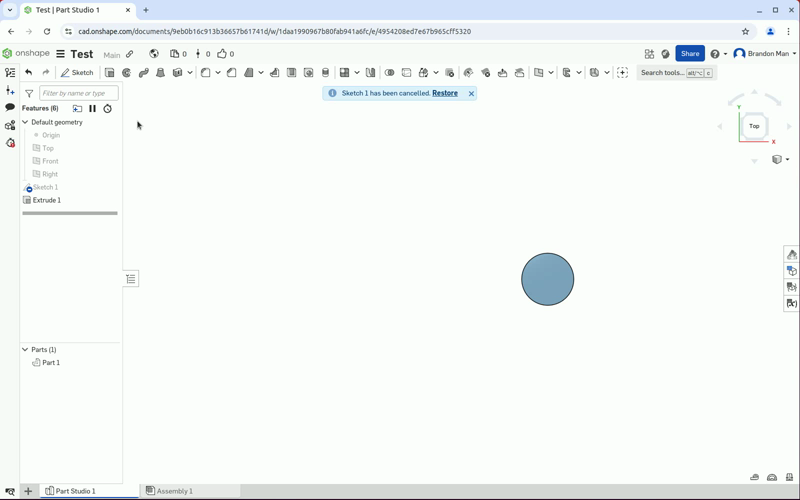
key(shift+h)
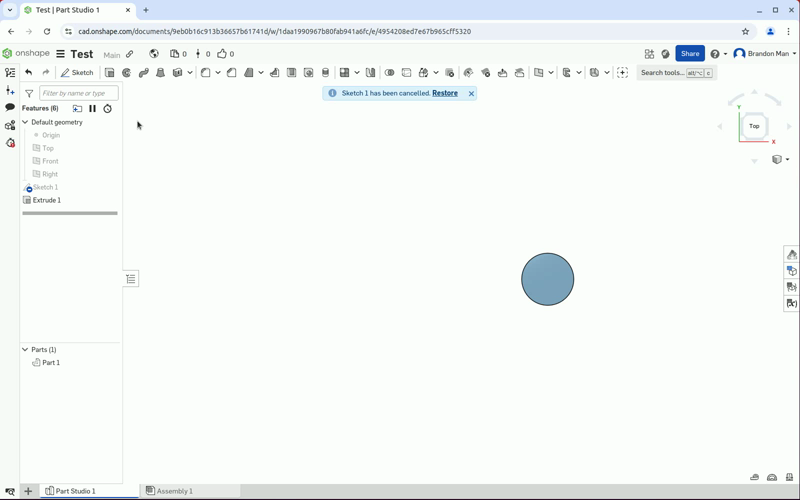
key(shift+h)
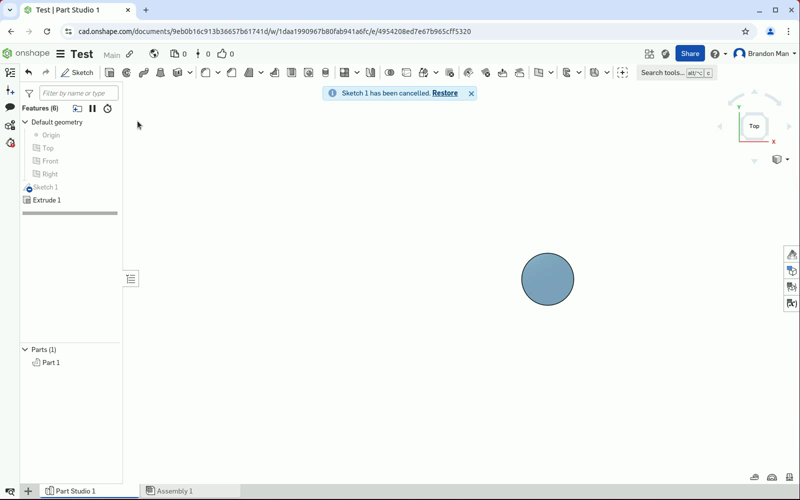
mouse_move(73, 189)
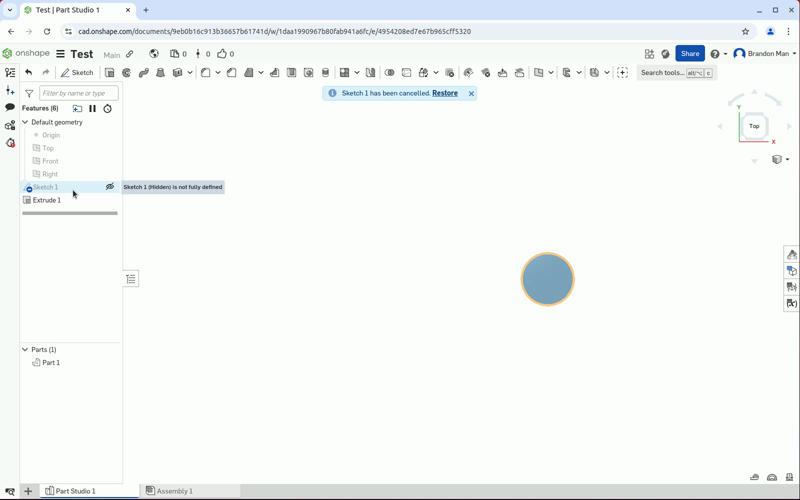
click(73, 189)
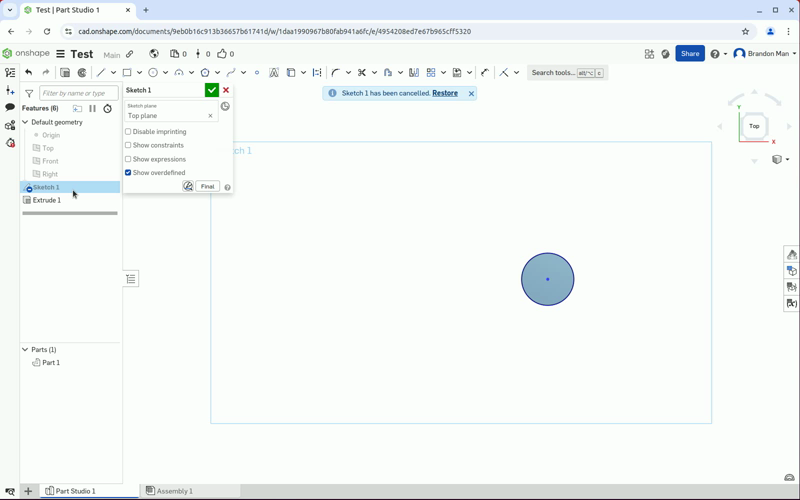
mouse_move(229, 92)
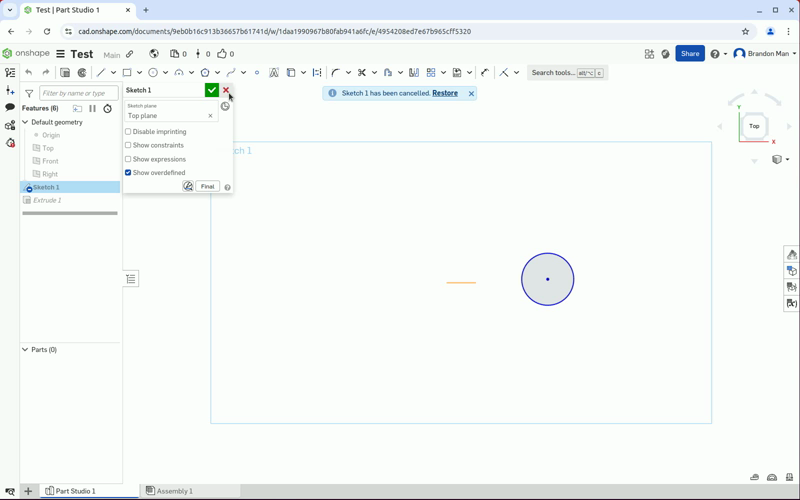
click(229, 92)
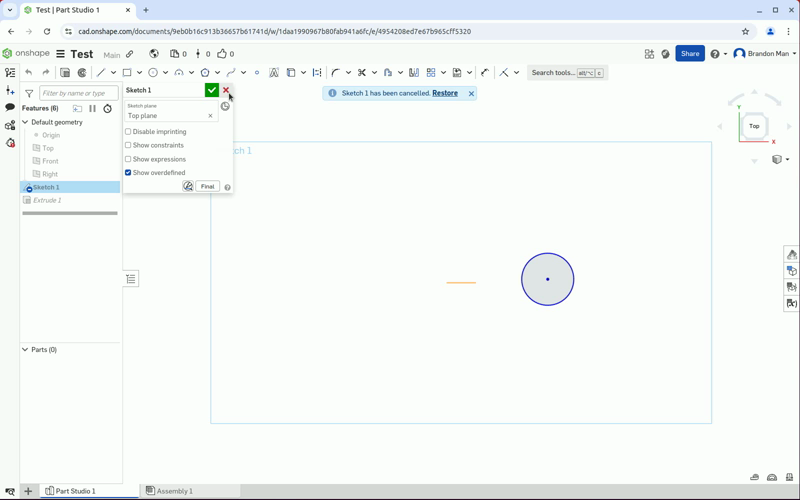
key(shift+s)
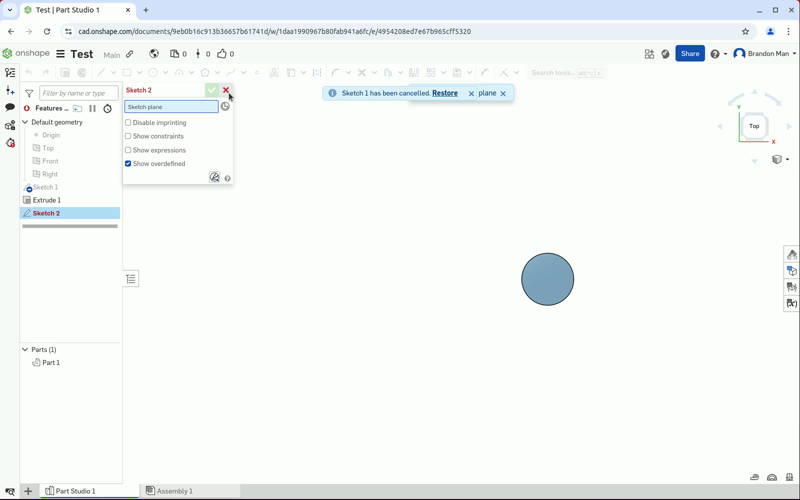
mouse_move(73, 150)
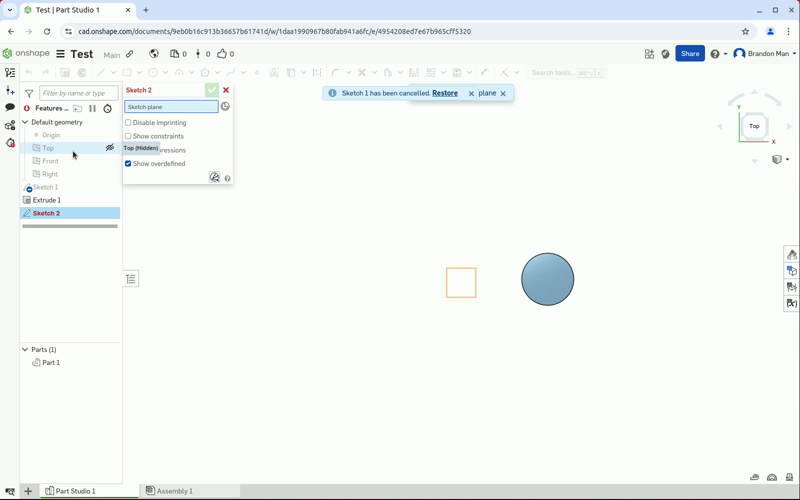
click(73, 150)
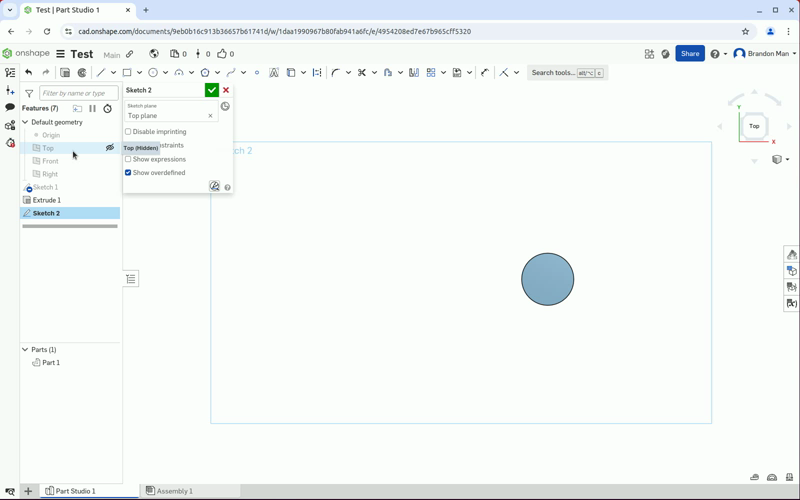
mouse_move(73, 352)
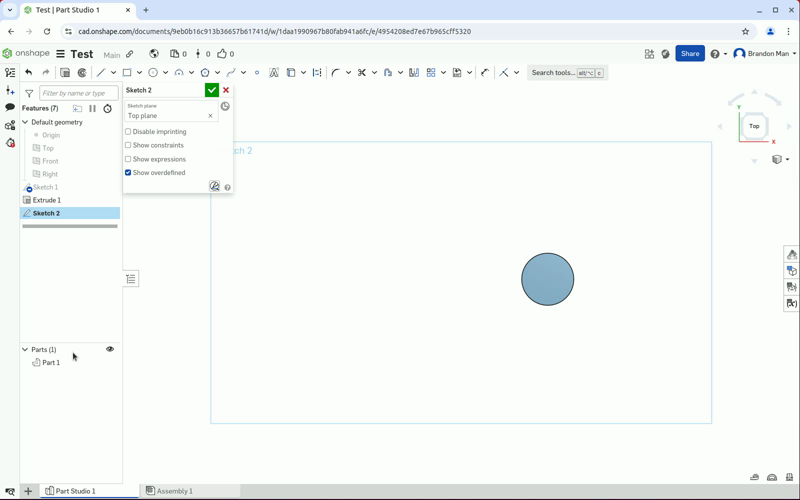
key(y)
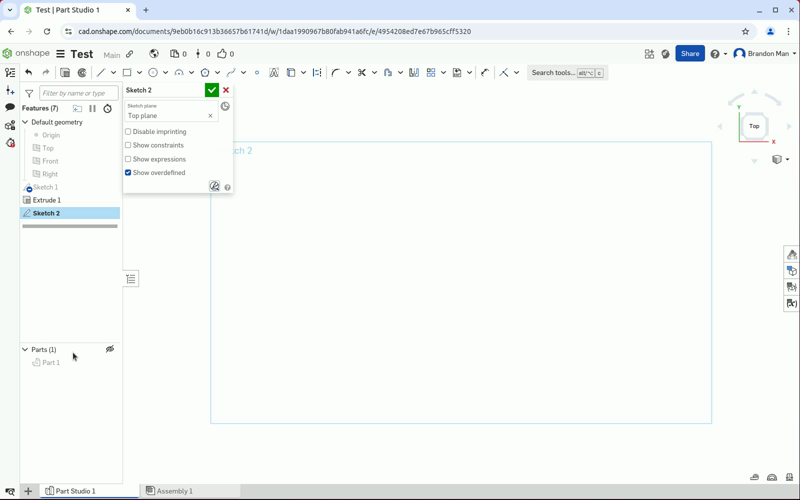
key(c)
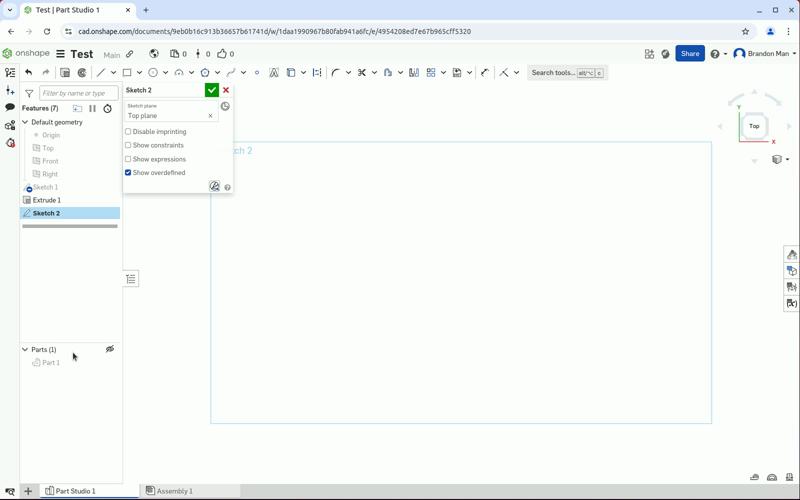
key_down(shift)
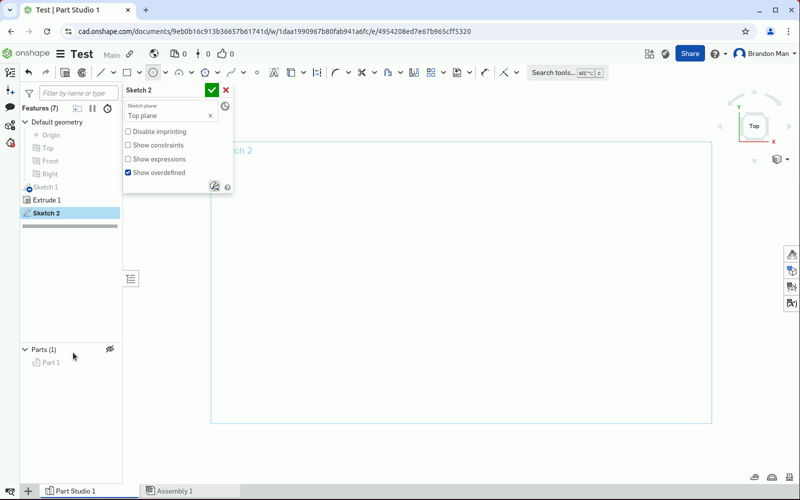
mouse_move(454, 282)
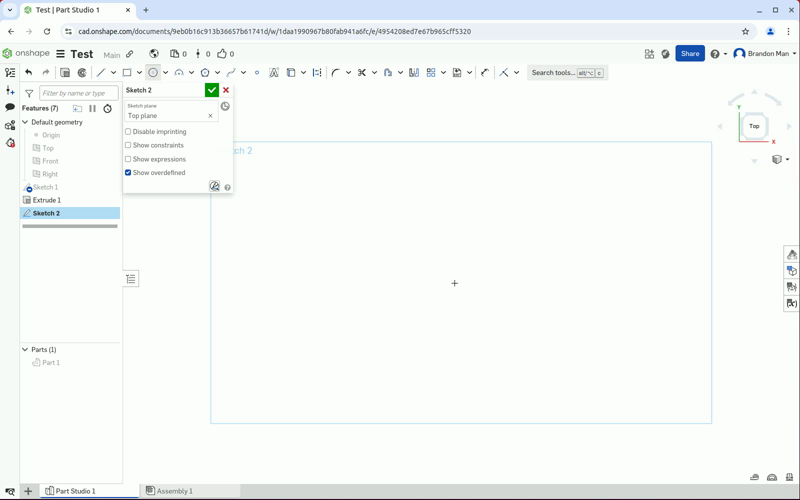
click(454, 282)
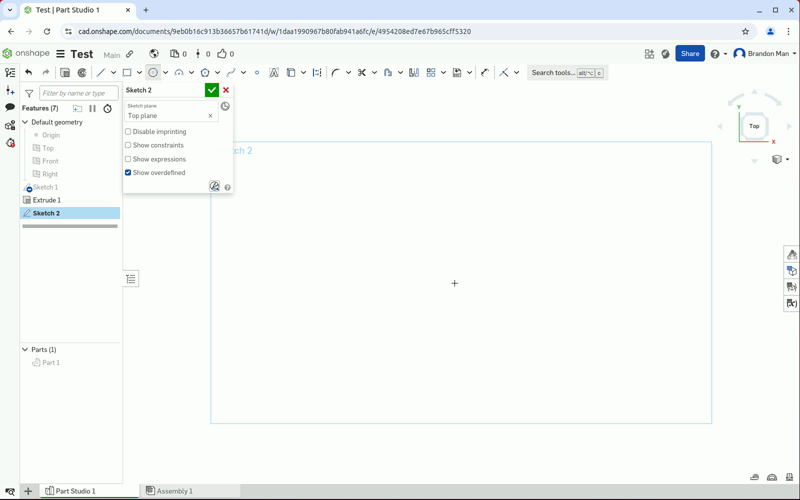
key_up(shift)
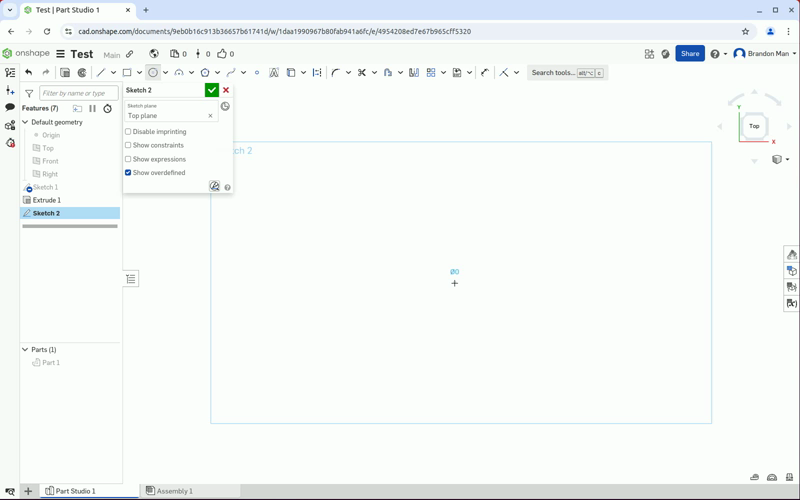
mouse_move(481, 282)
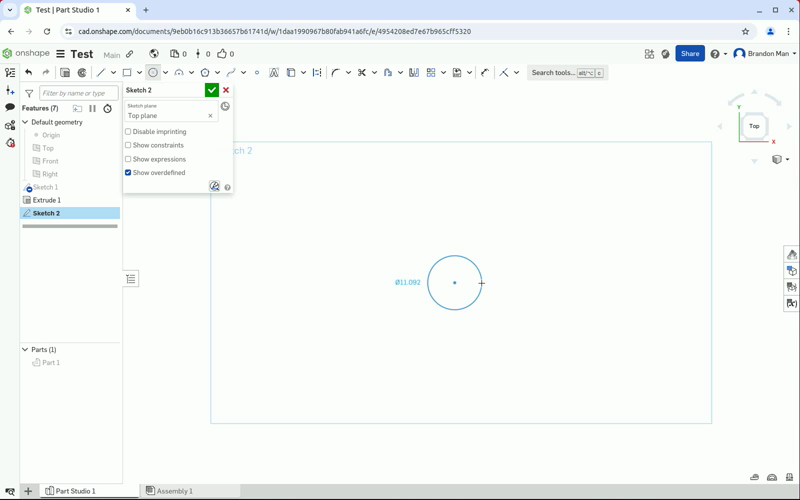
click(481, 282)
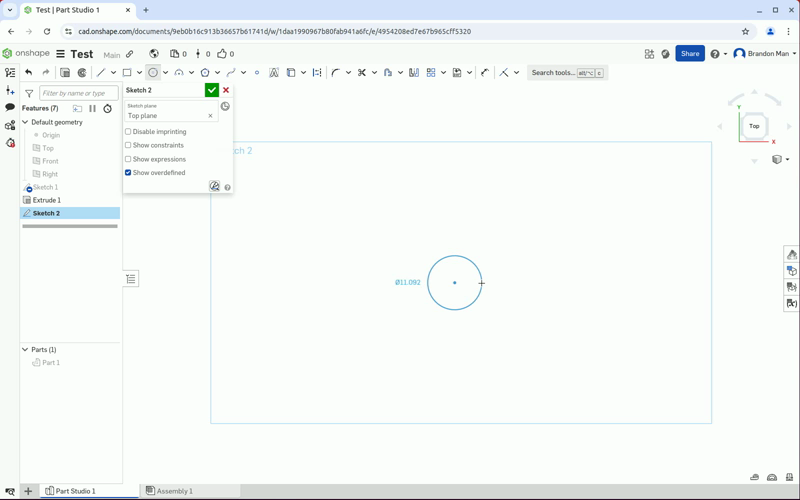
key(esc)
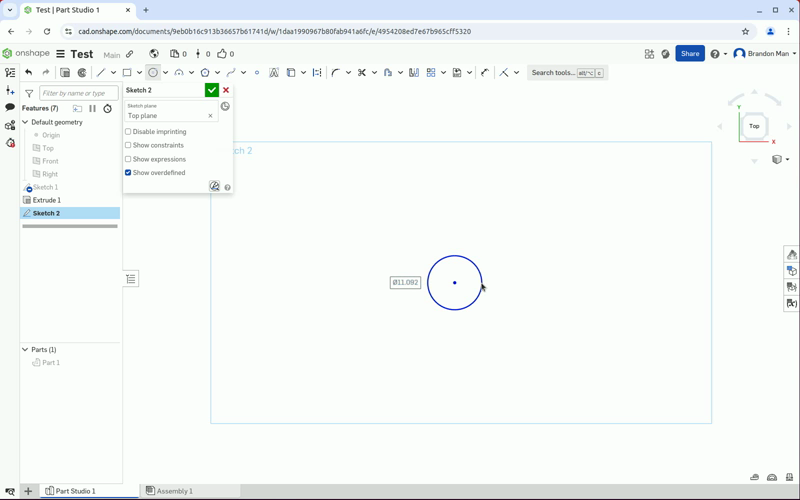
mouse_move(472, 272)
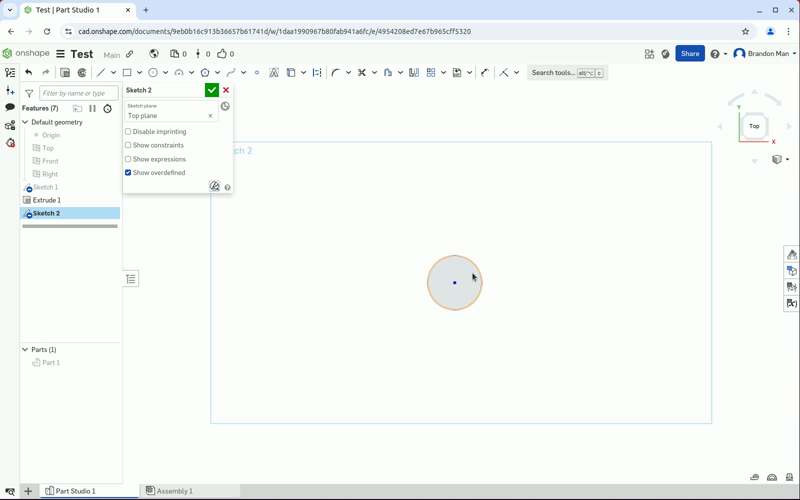
click(472, 272)
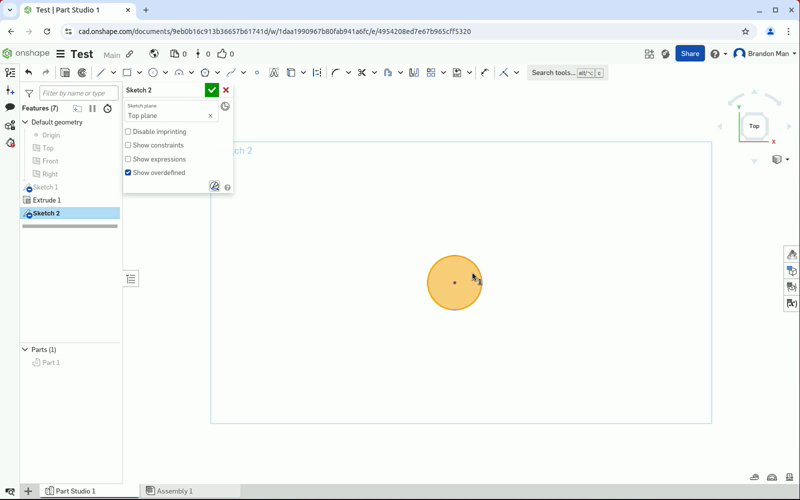
mouse_move(73, 352)
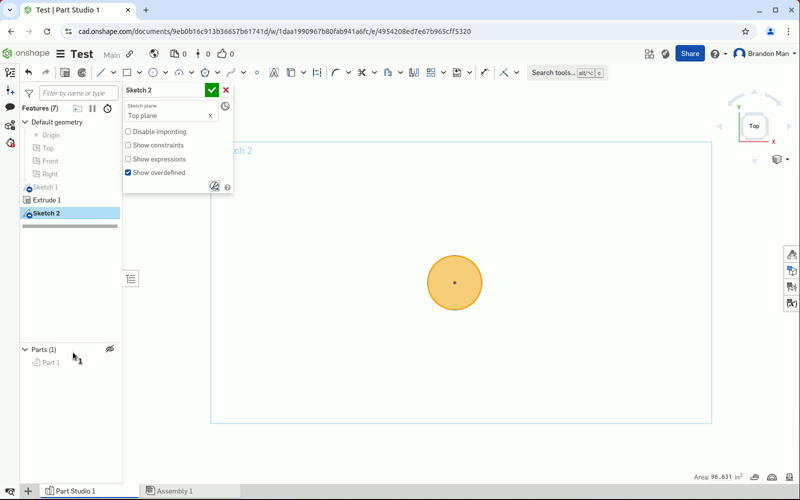
key(shift+y)
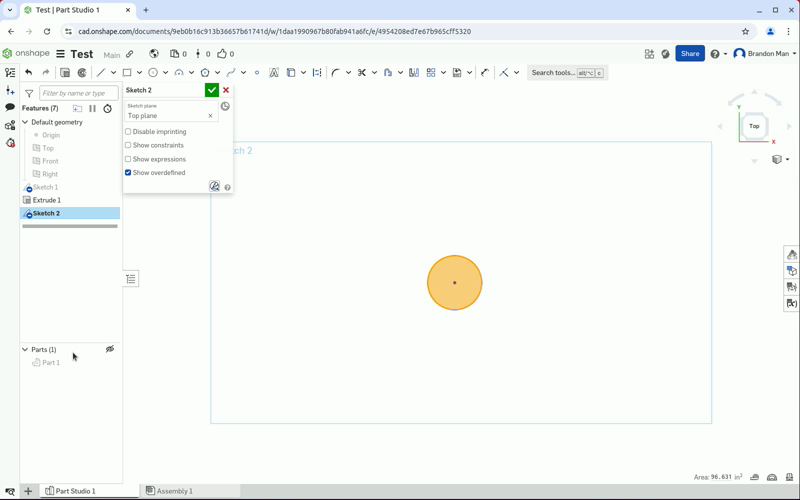
key(shift+e)
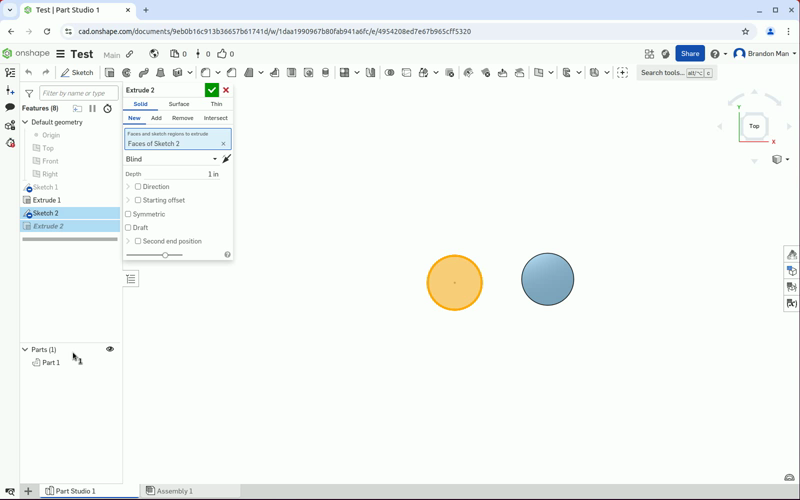
mouse_move(143, 106)
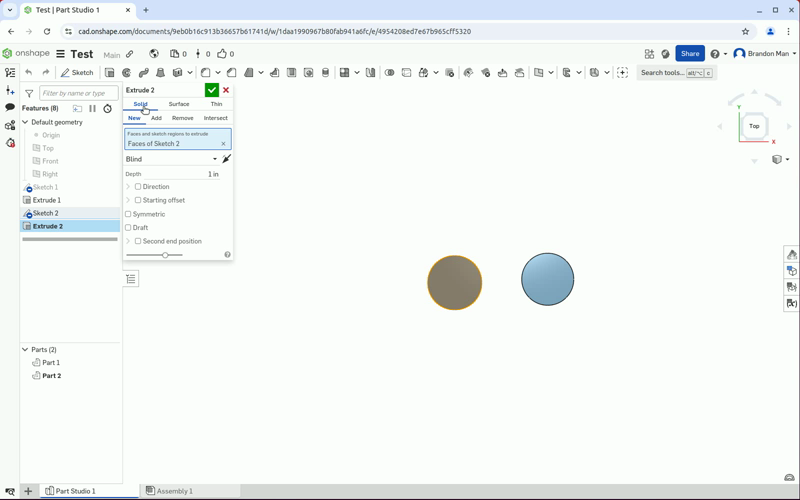
click(143, 106)
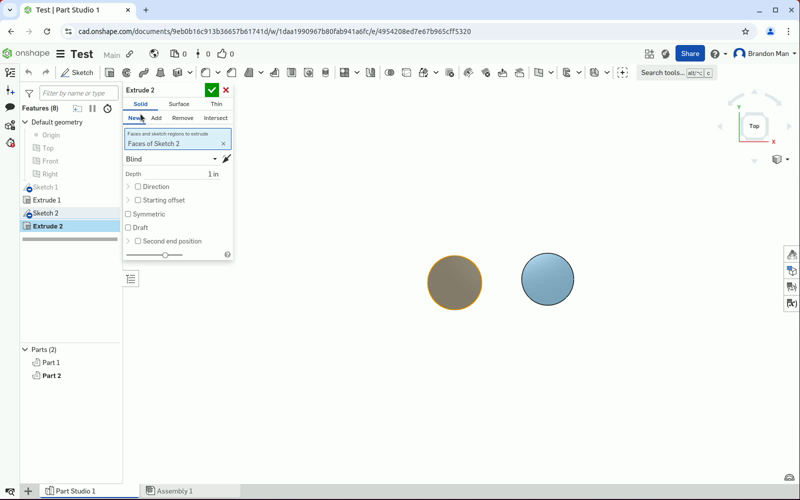
mouse_move(137, 120)
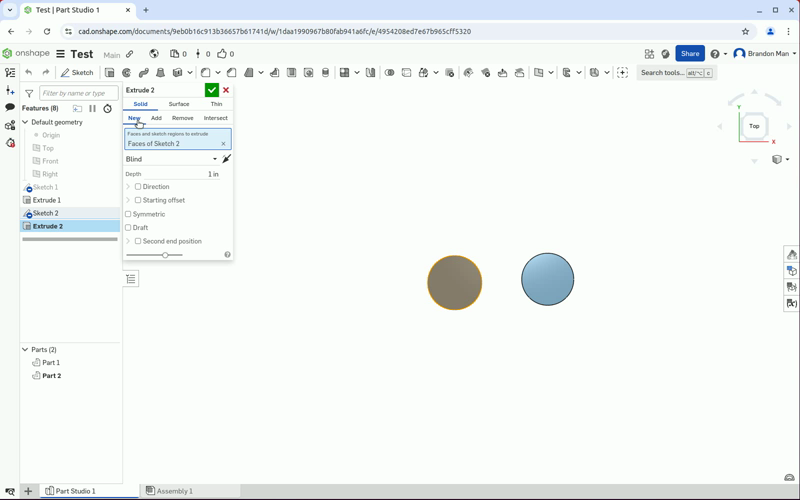
click(137, 120)
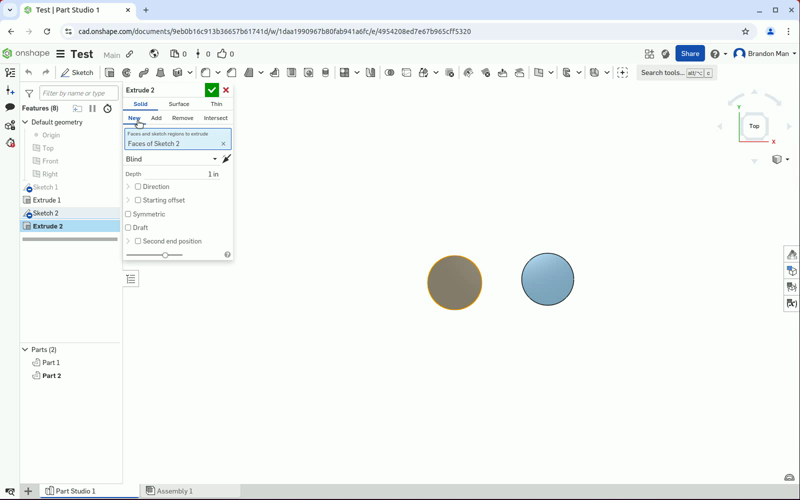
key(tab, 4)
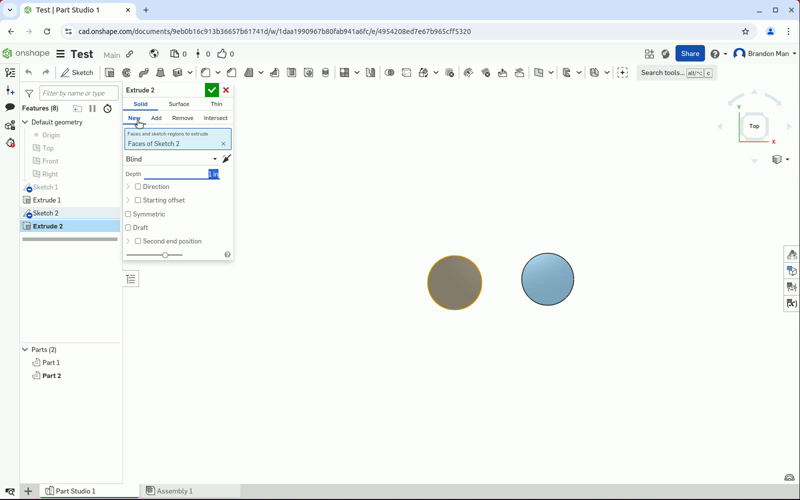
text(6.018)
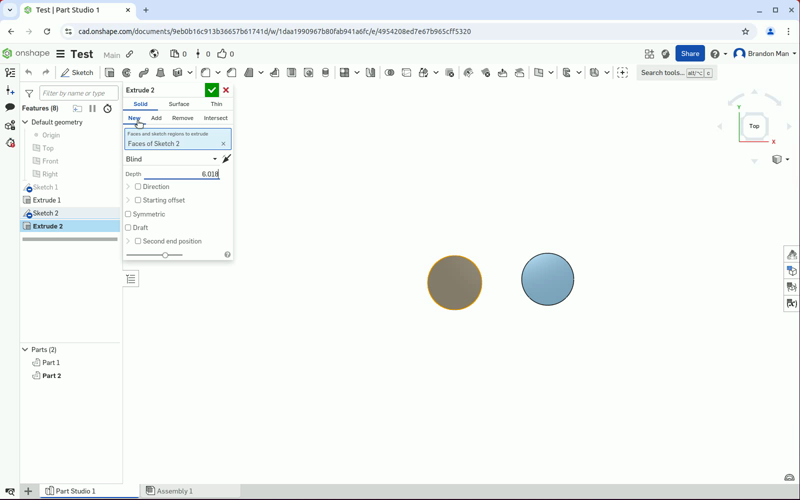
key(enter)
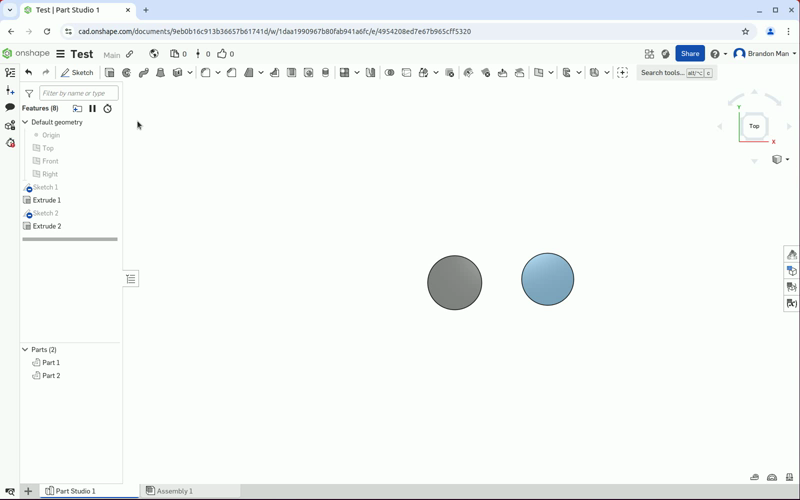
key(shift+h)
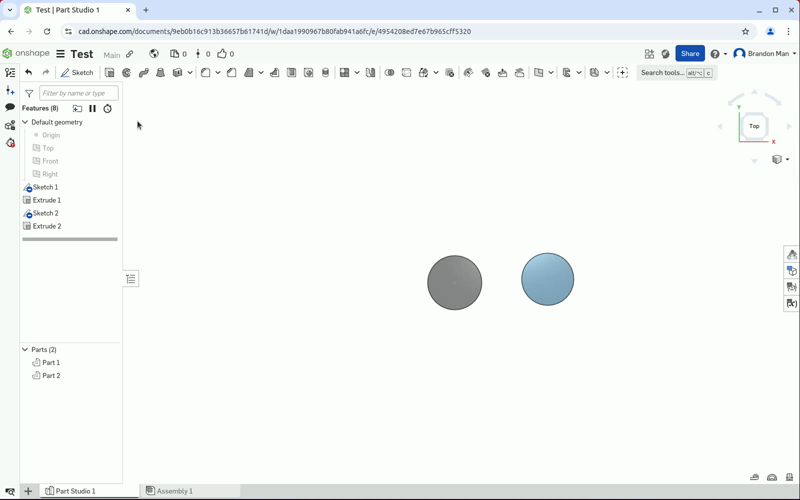
key(shift+h)
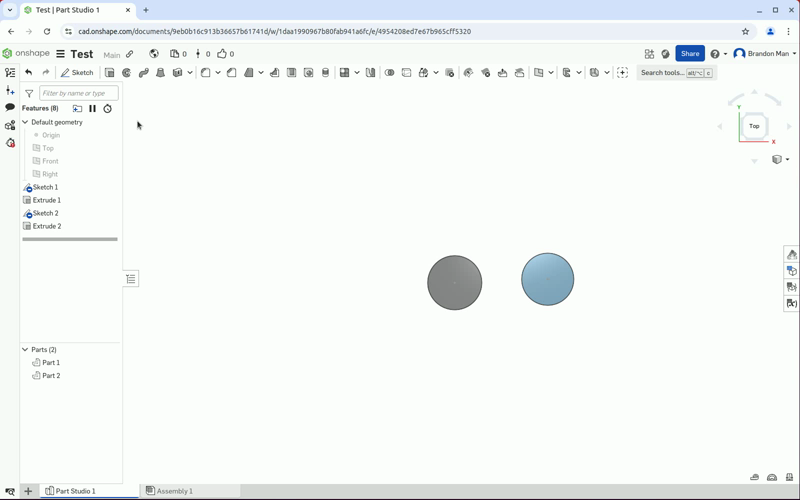
key(shift+7)
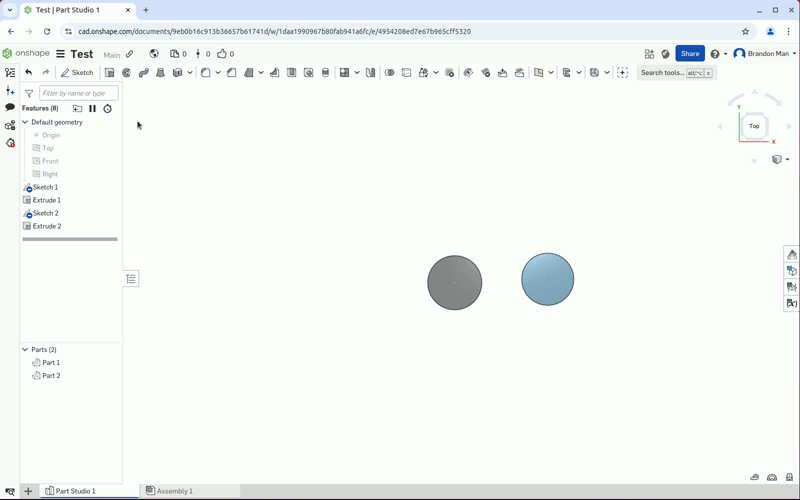
key(up, 3)
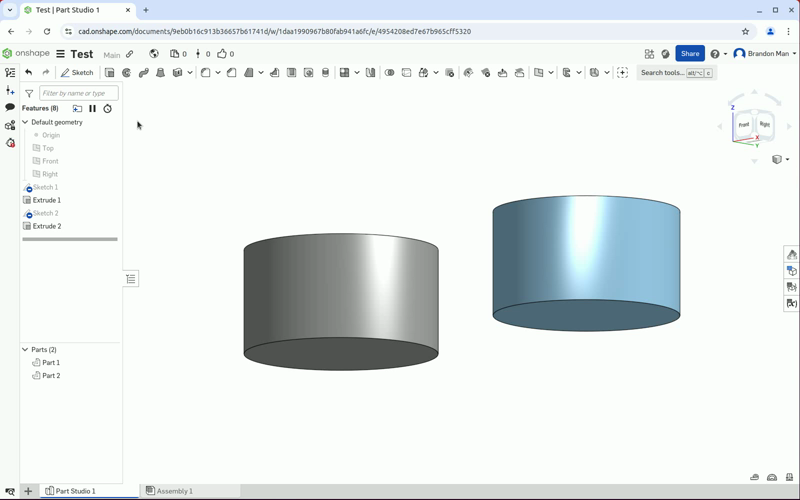
key(left, 3)
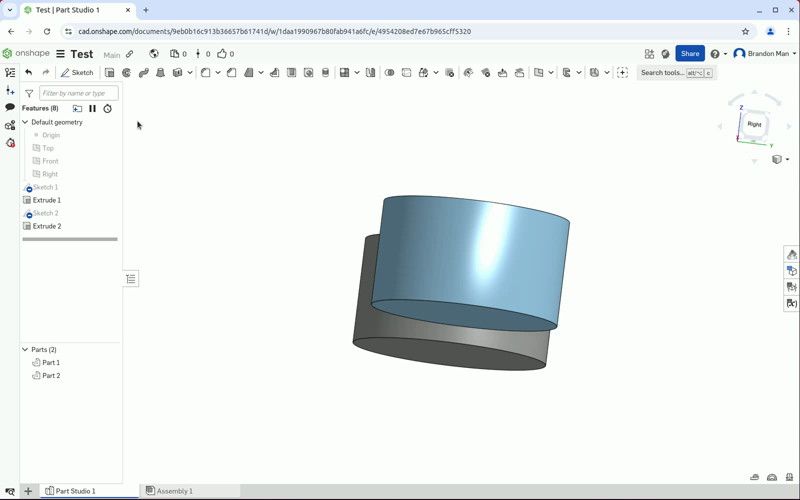
key(right, 3)
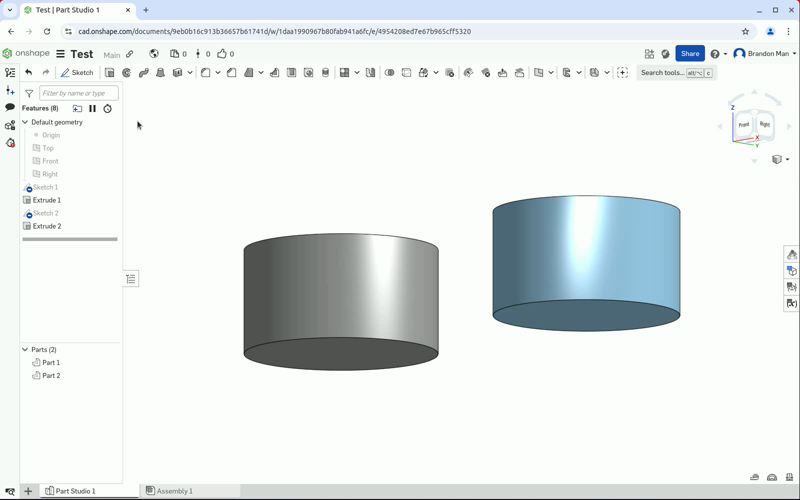
key(down, 3)
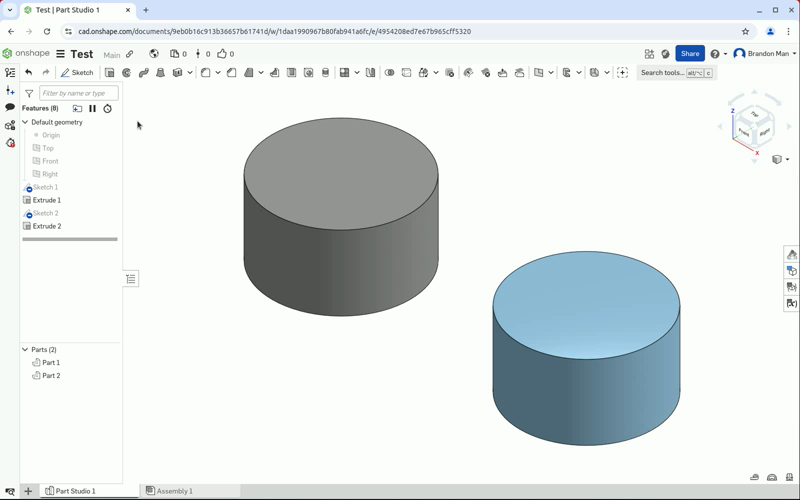
mouse_move(73, 189)
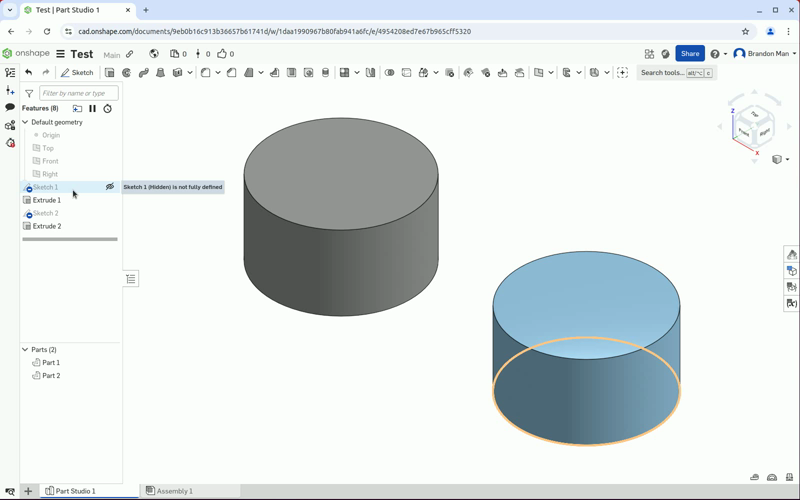
click(73, 189)